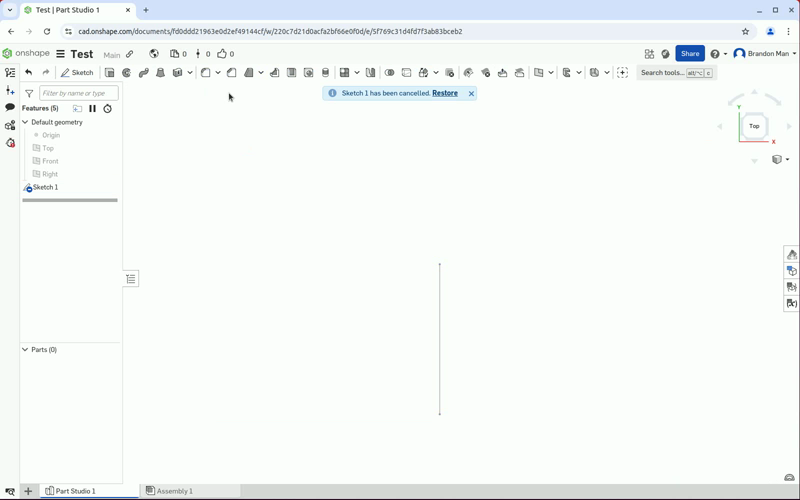
key(shift+h)
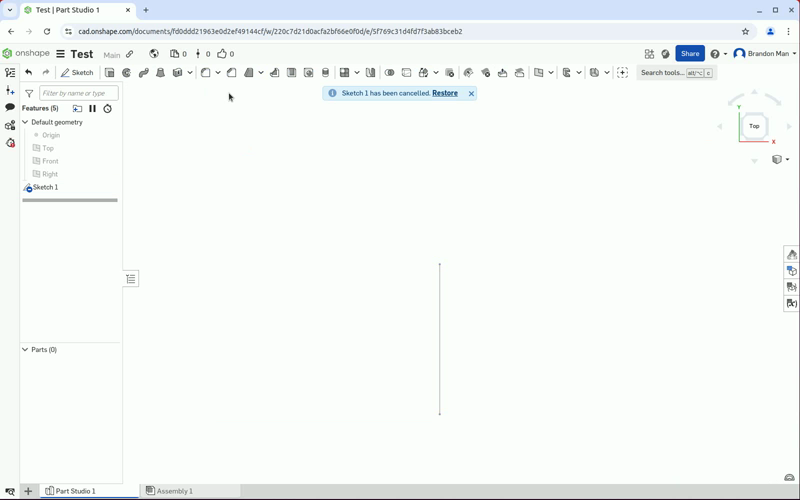
key(shift+s)
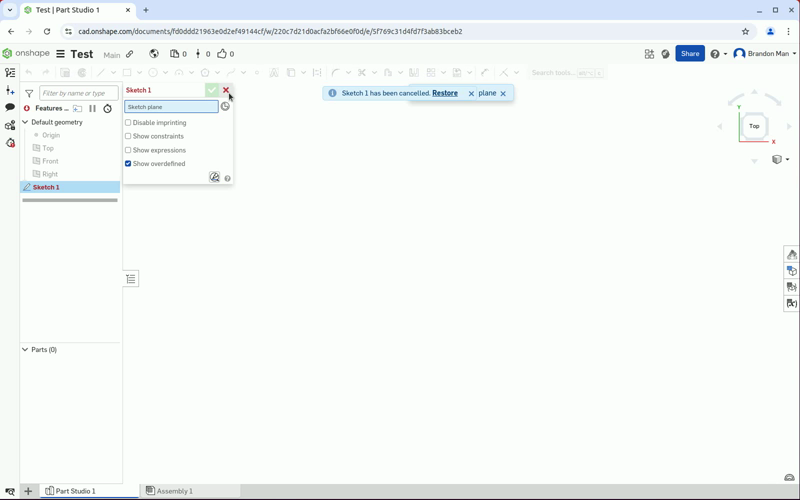
mouse_move(73, 150)
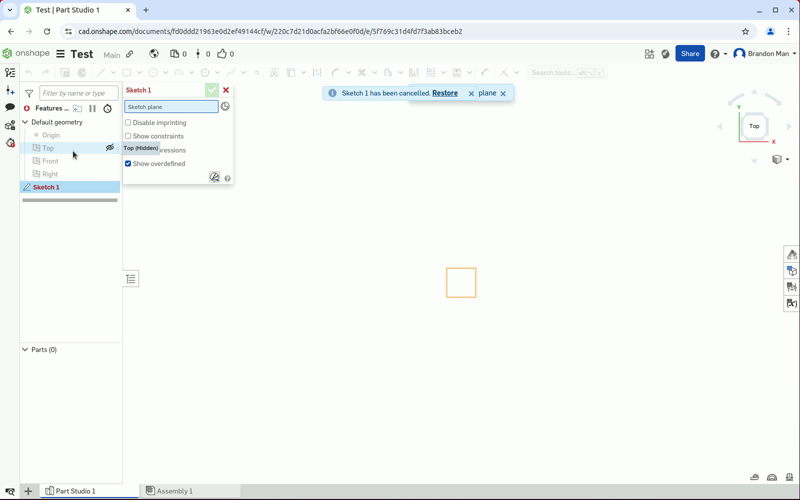
click(73, 150)
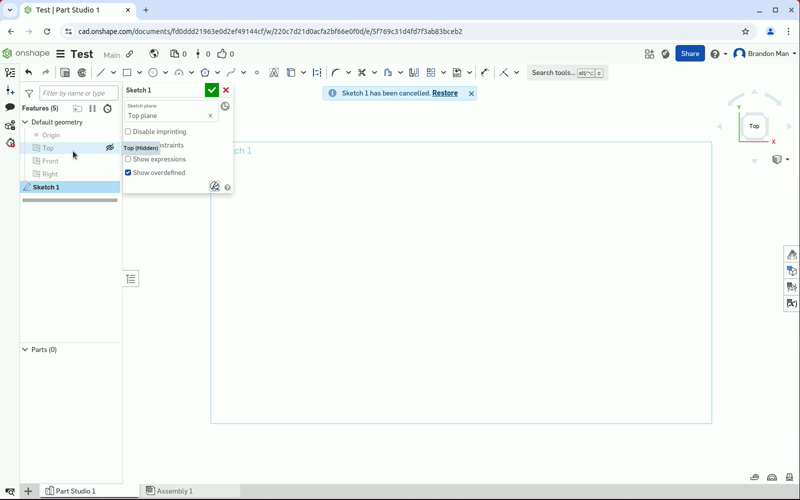
mouse_move(73, 352)
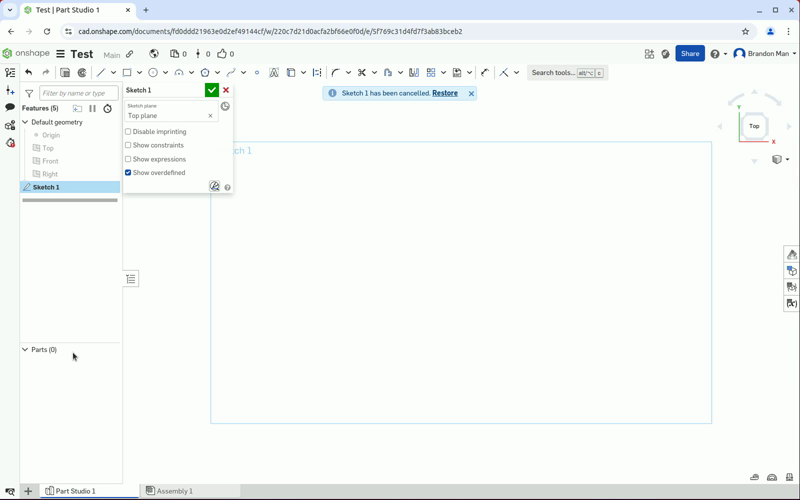
key(y)
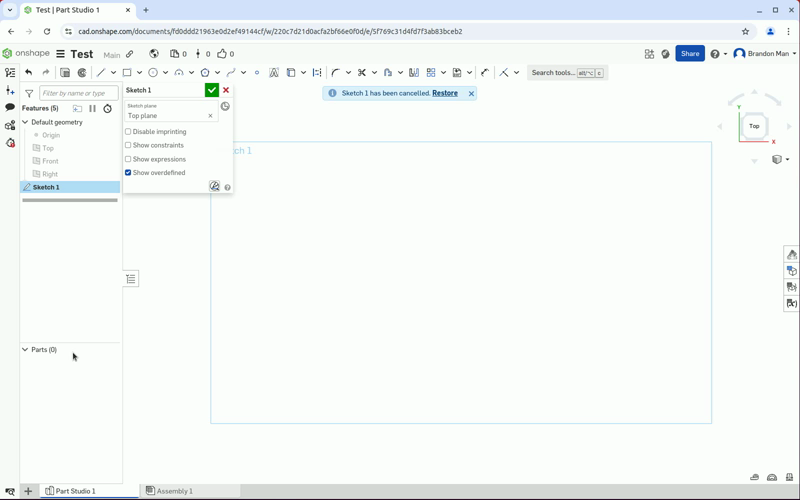
key(c)
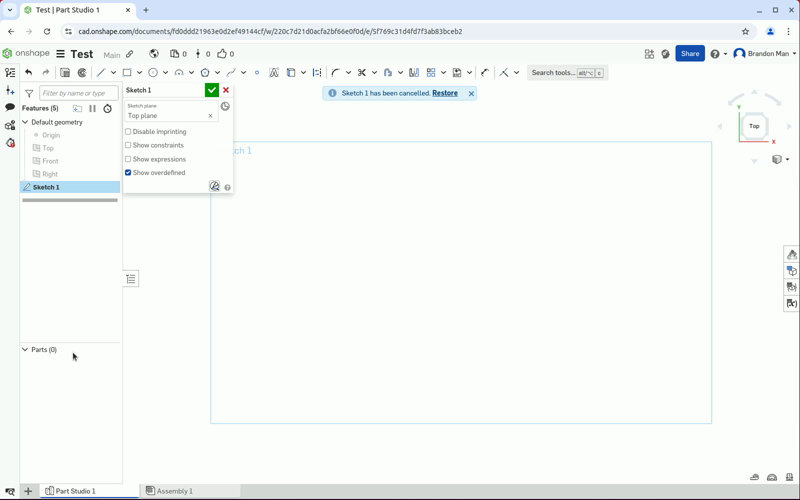
key_down(shift)
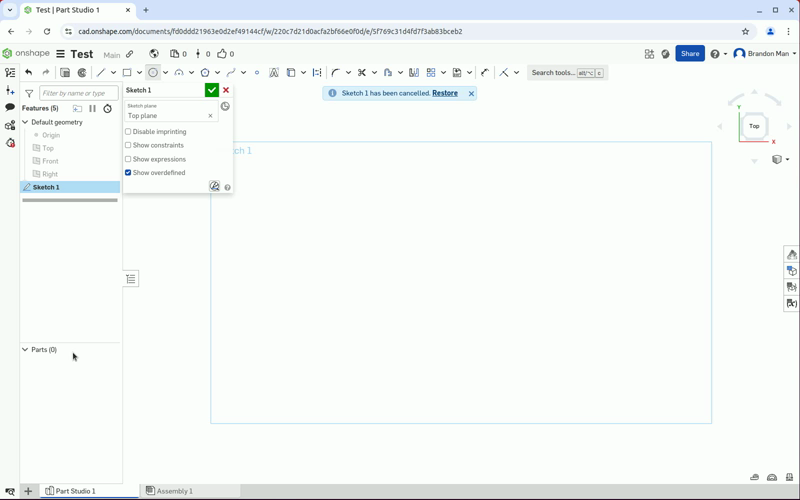
mouse_move(461, 282)
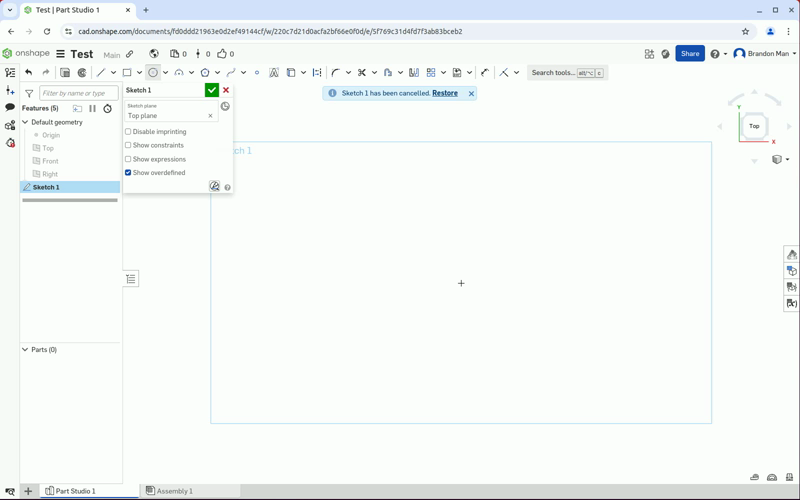
click(461, 282)
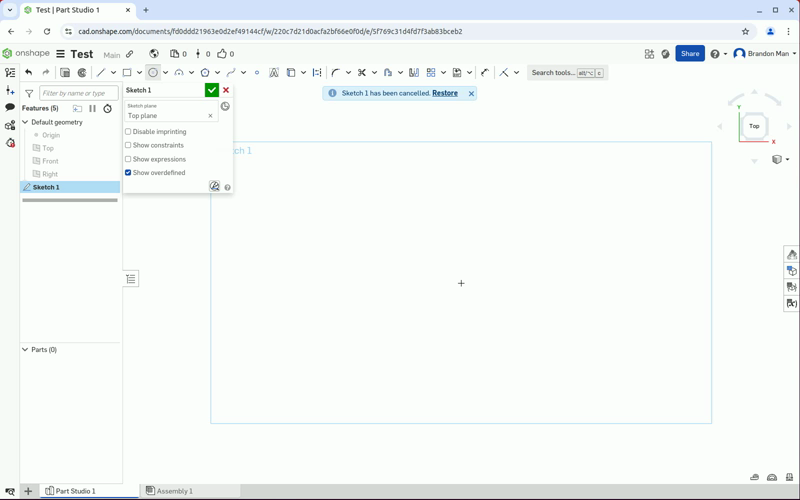
key_up(shift)
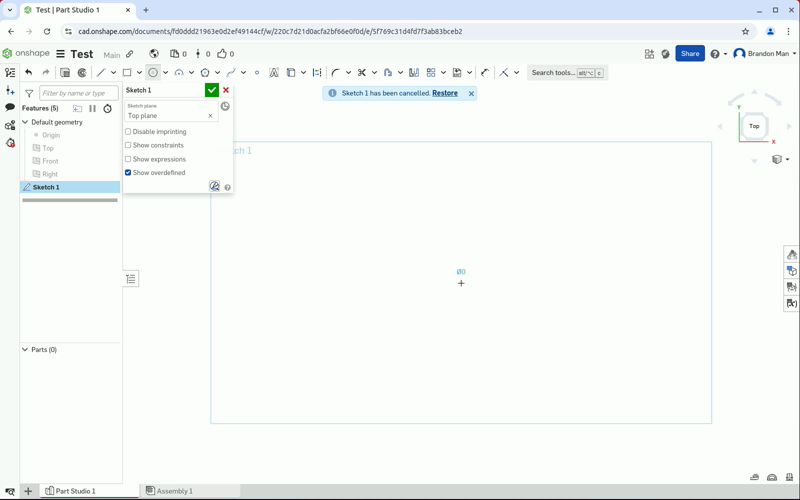
mouse_move(572, 282)
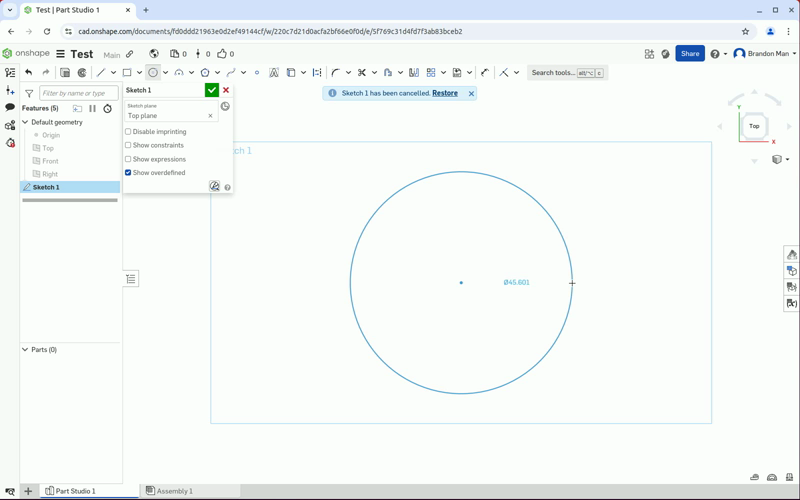
click(572, 282)
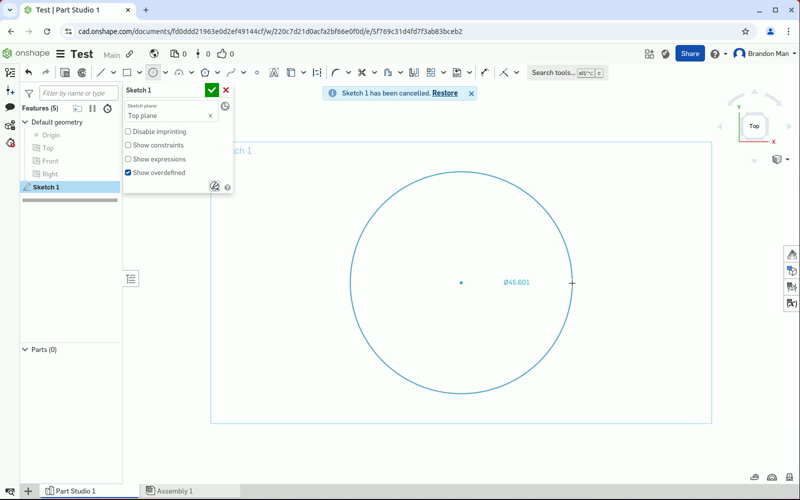
key(esc)
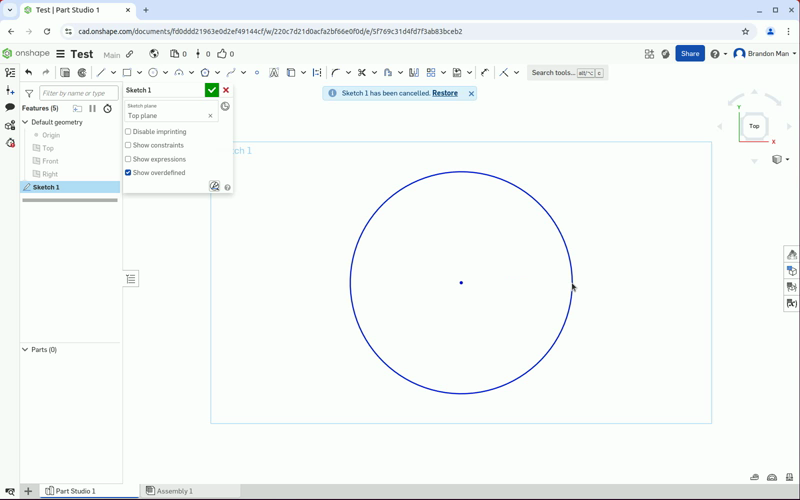
key(c)
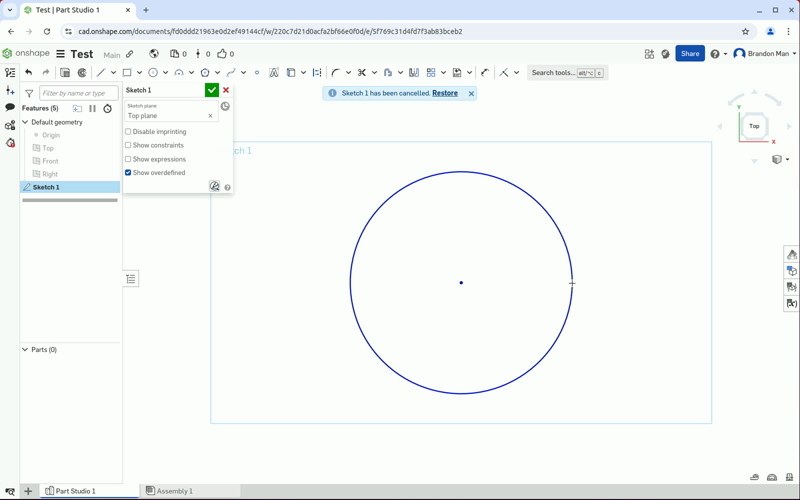
key_down(shift)
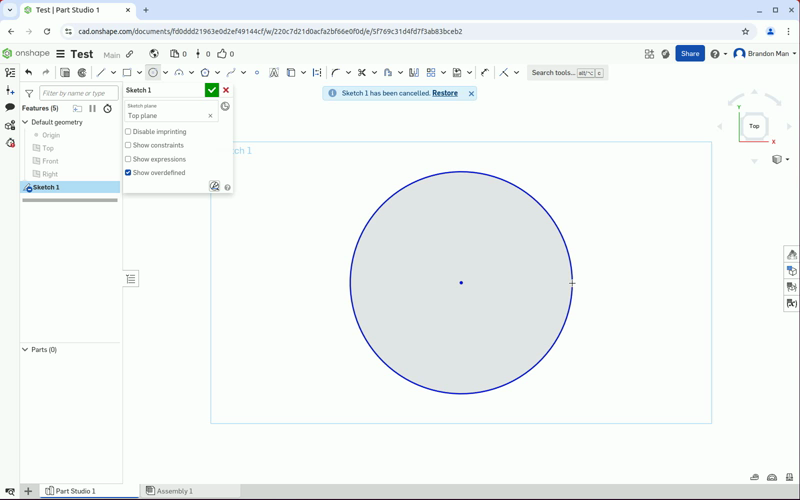
mouse_move(461, 282)
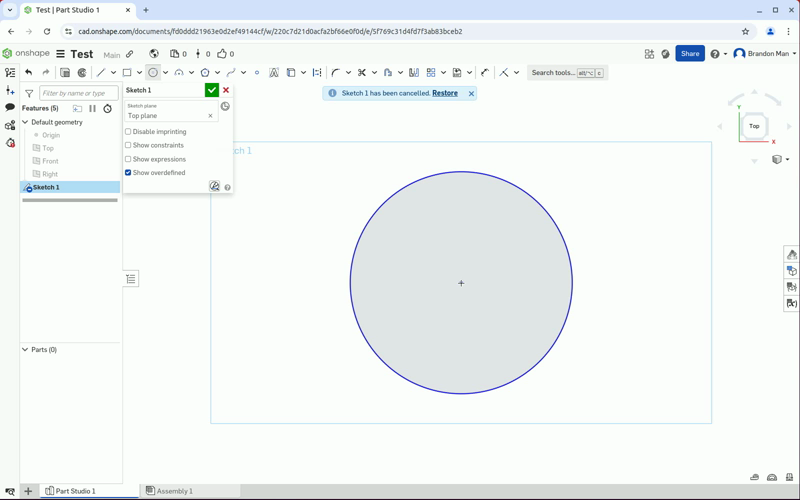
click(461, 282)
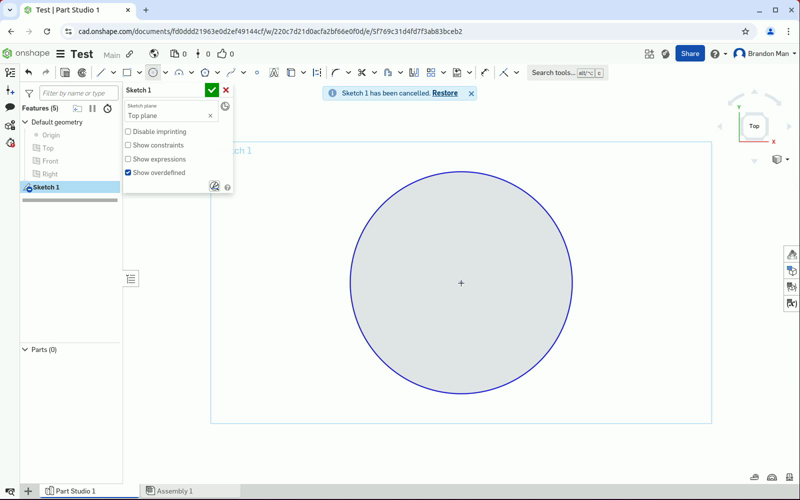
key_up(shift)
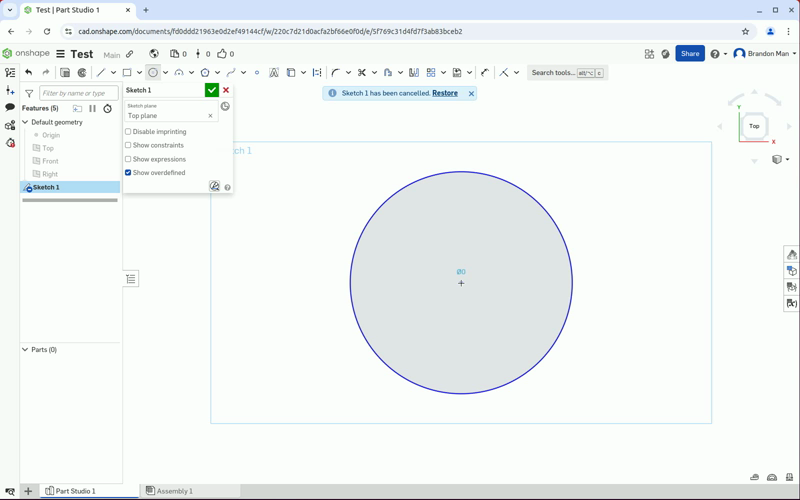
mouse_move(503, 282)
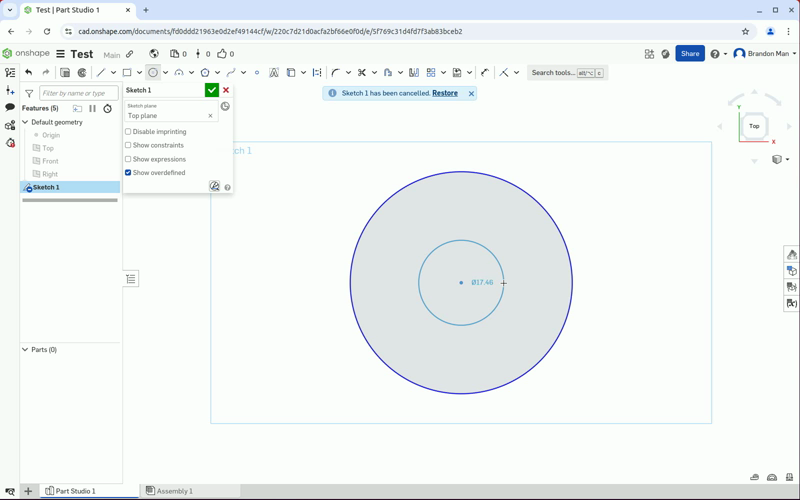
click(503, 282)
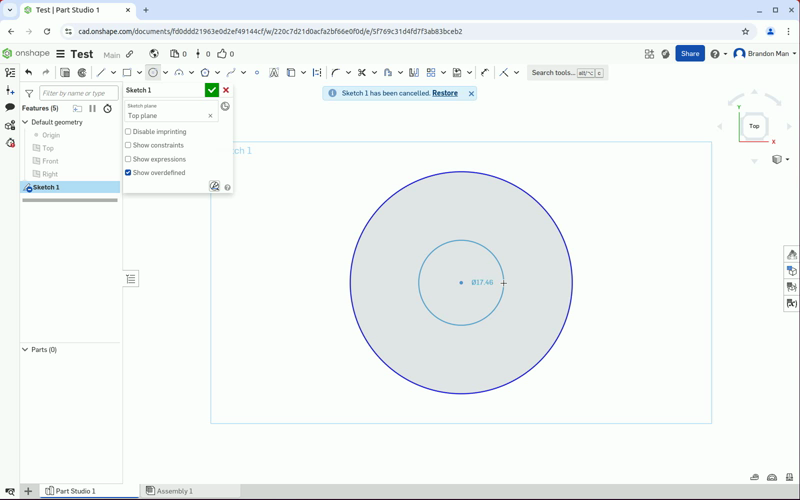
key(esc)
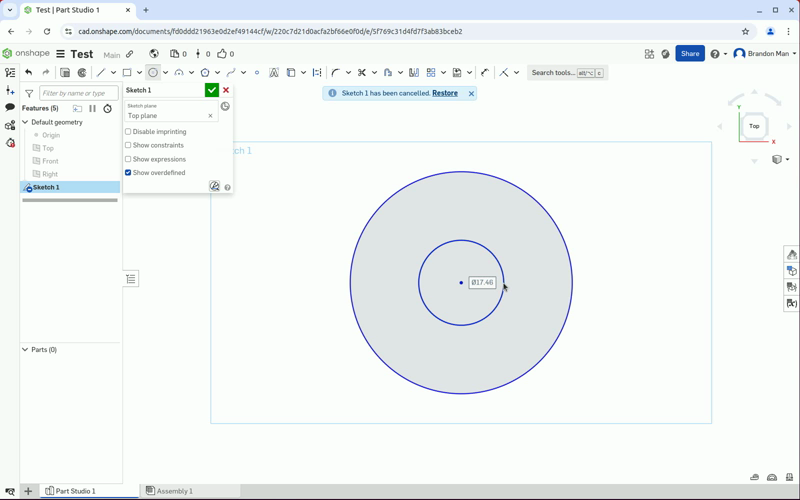
mouse_move(401, 244)
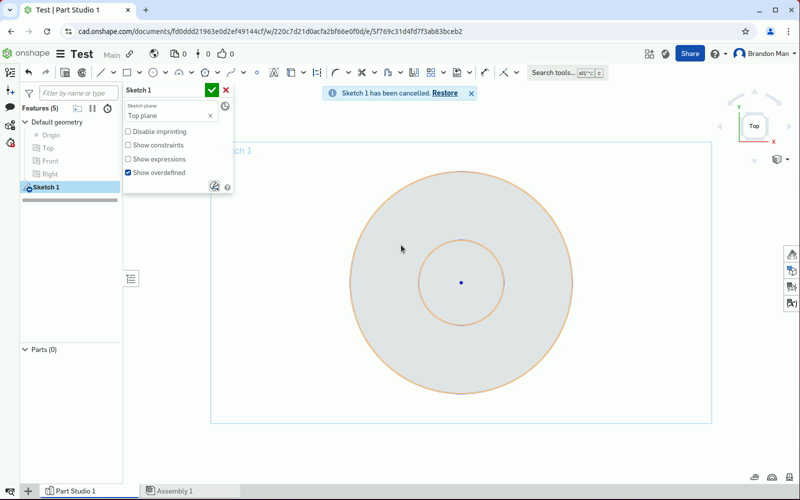
click(401, 244)
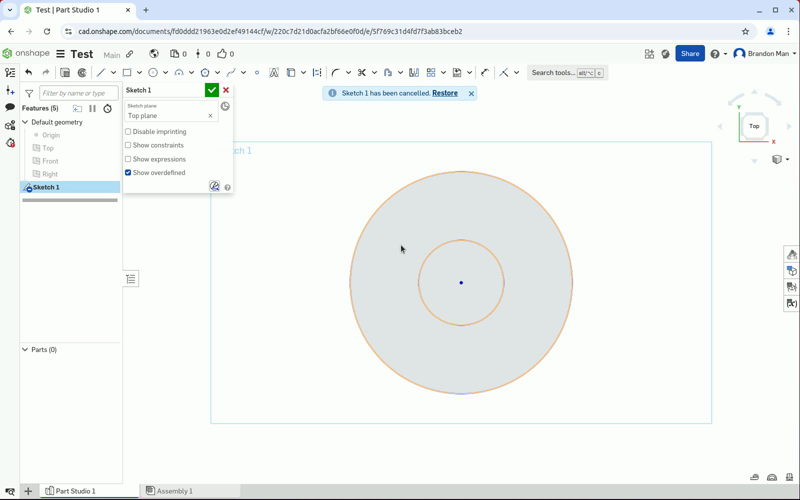
mouse_move(73, 352)
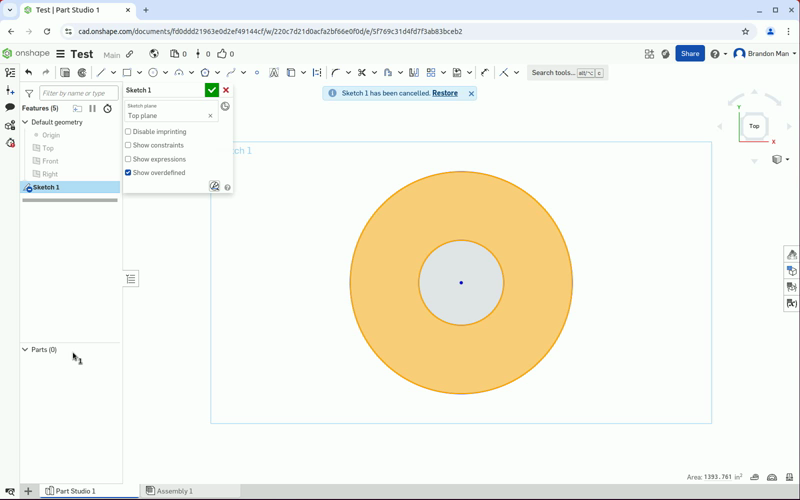
key(shift+y)
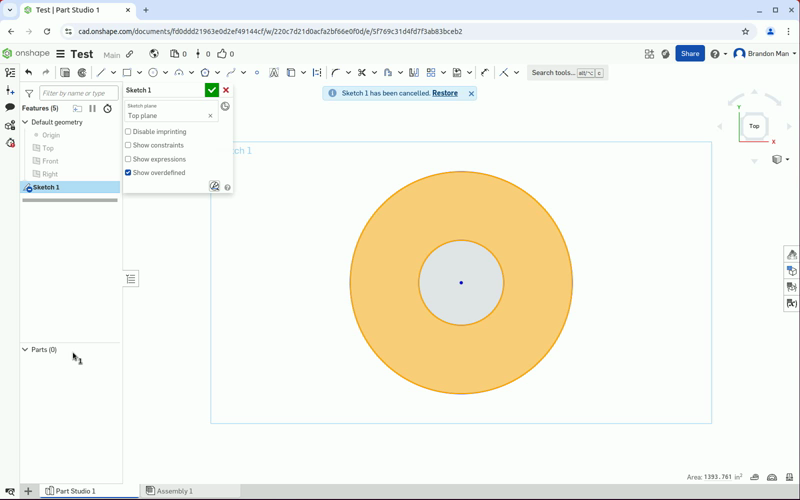
key(shift+e)
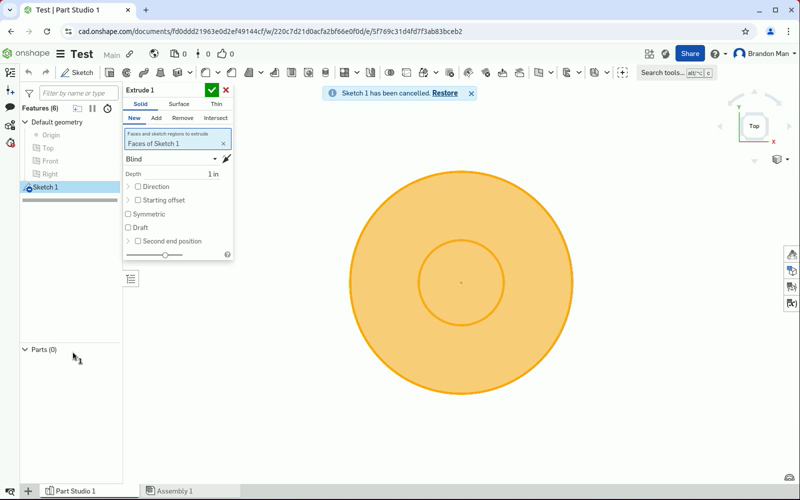
mouse_move(143, 106)
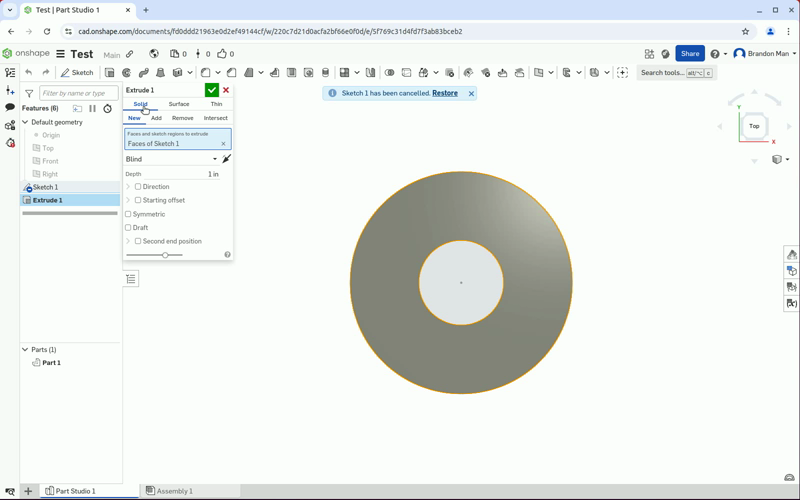
click(143, 106)
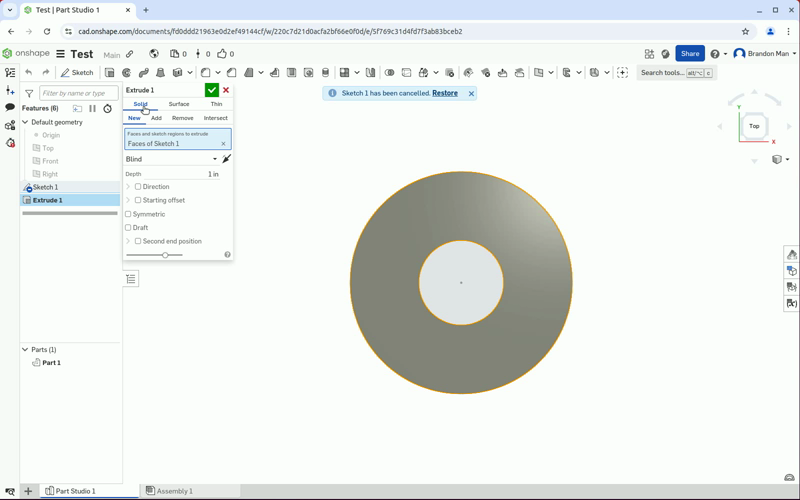
mouse_move(137, 120)
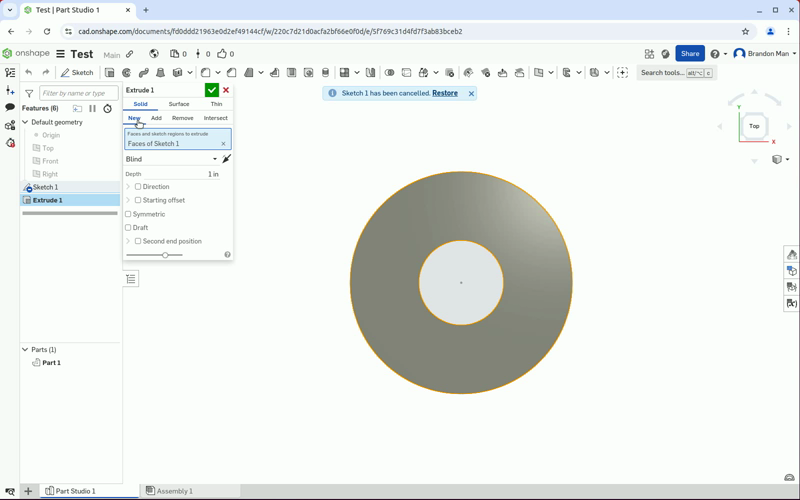
click(137, 120)
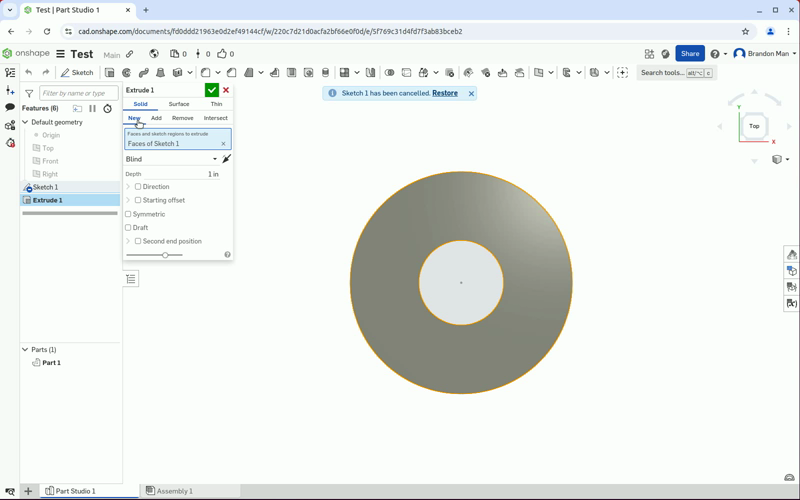
key(tab, 4)
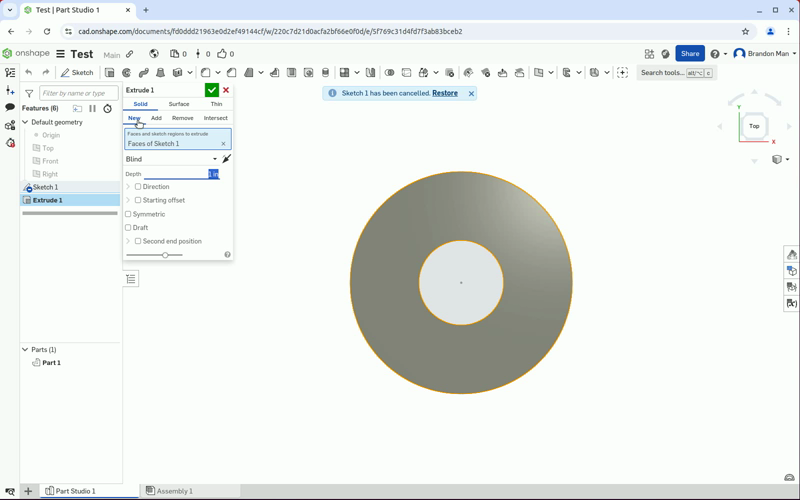
text(3.851)
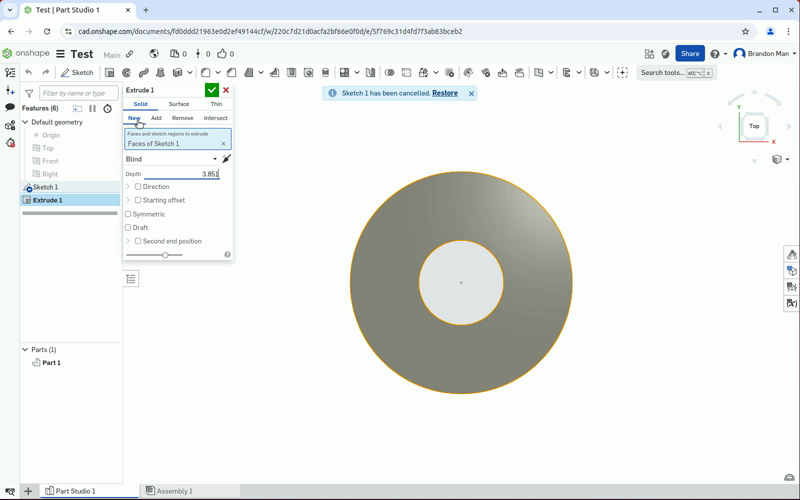
key(enter)
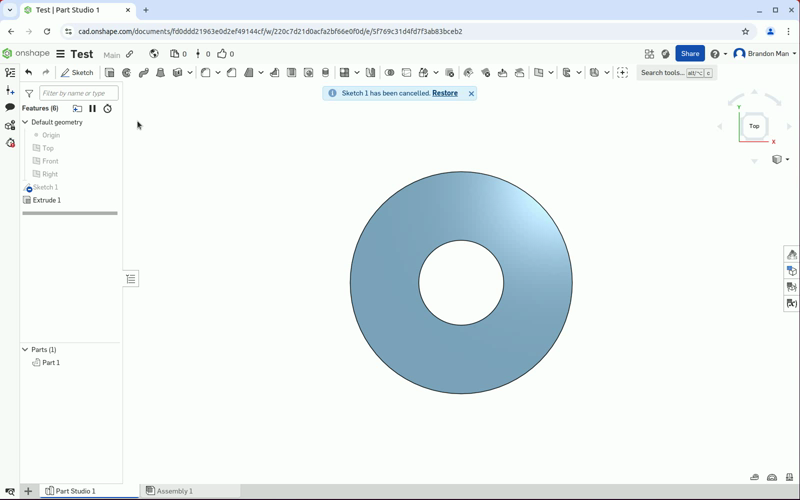
key(shift+h)
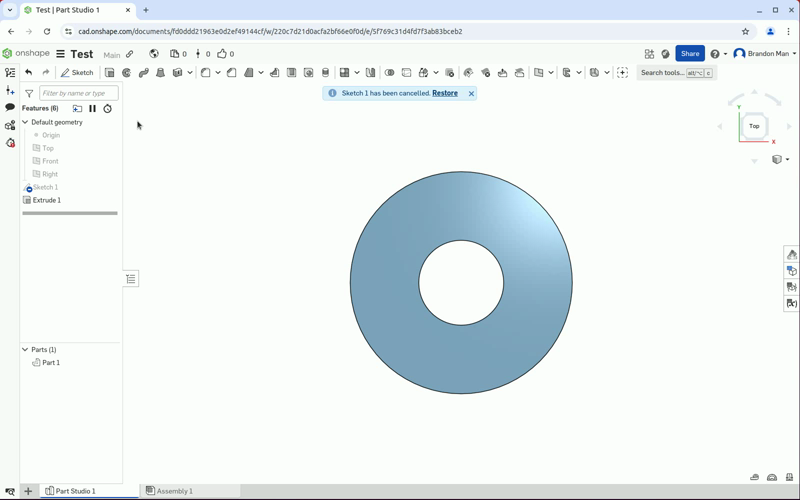
key(shift+h)
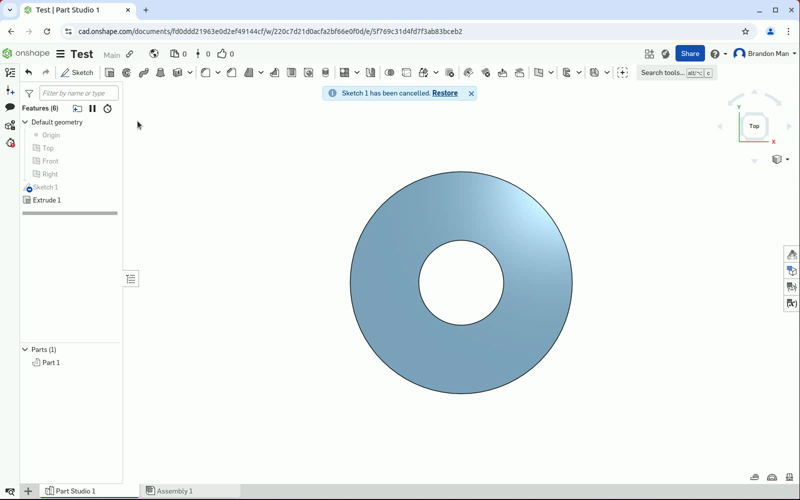
mouse_move(73, 189)
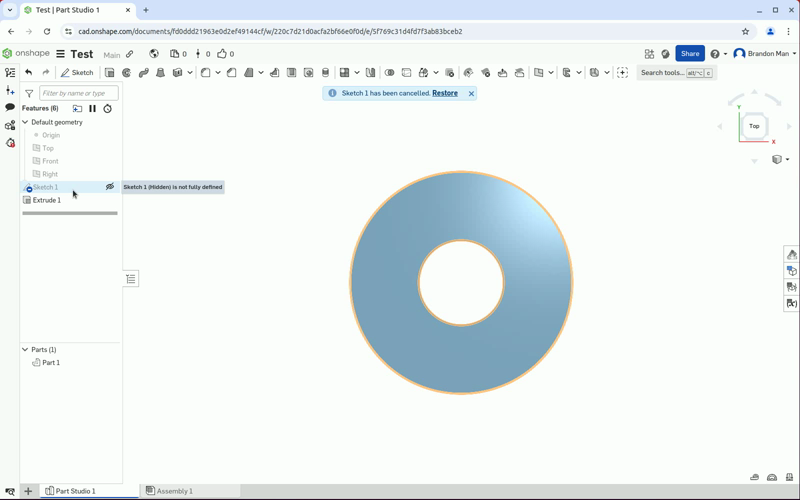
click(73, 189)
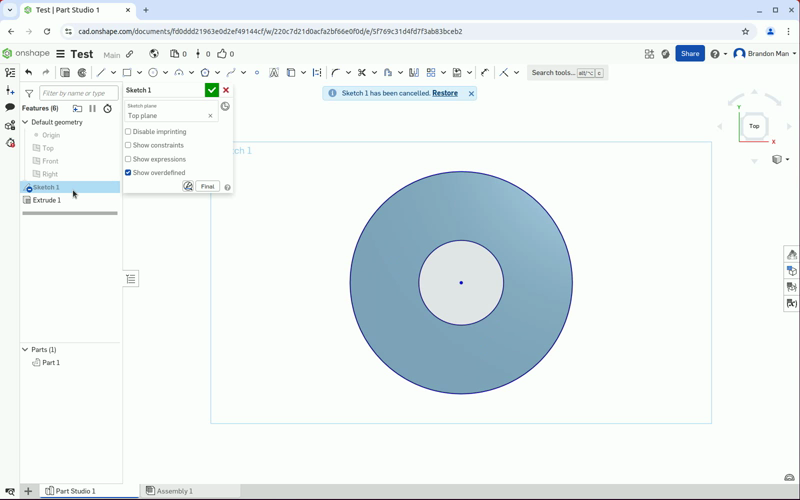
mouse_move(229, 92)
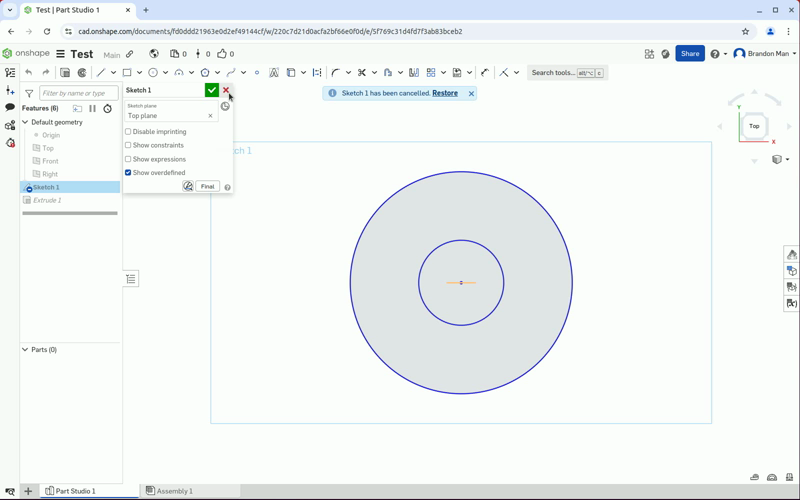
click(229, 92)
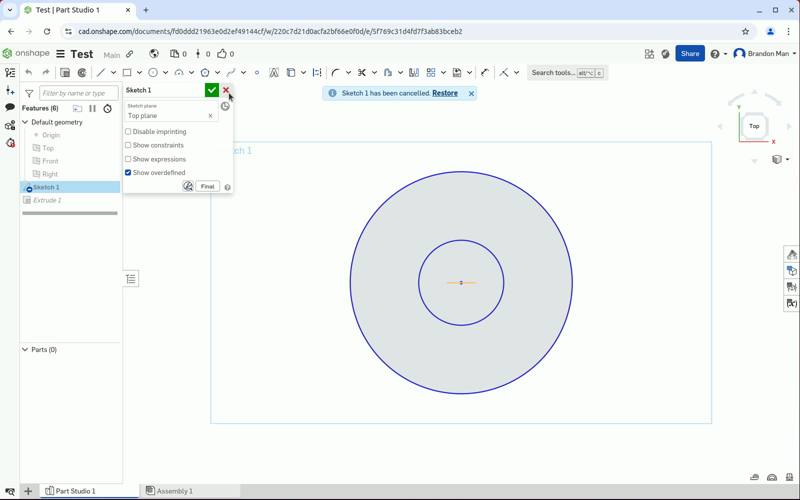
key(shift+s)
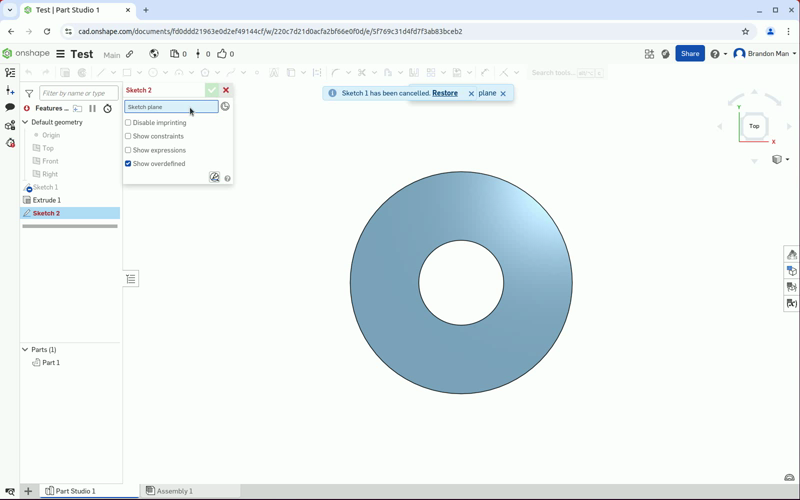
mouse_move(73, 150)
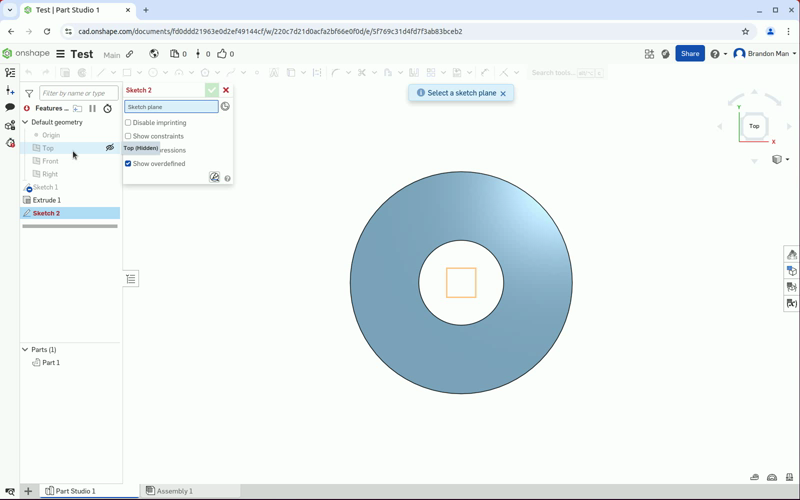
click(73, 150)
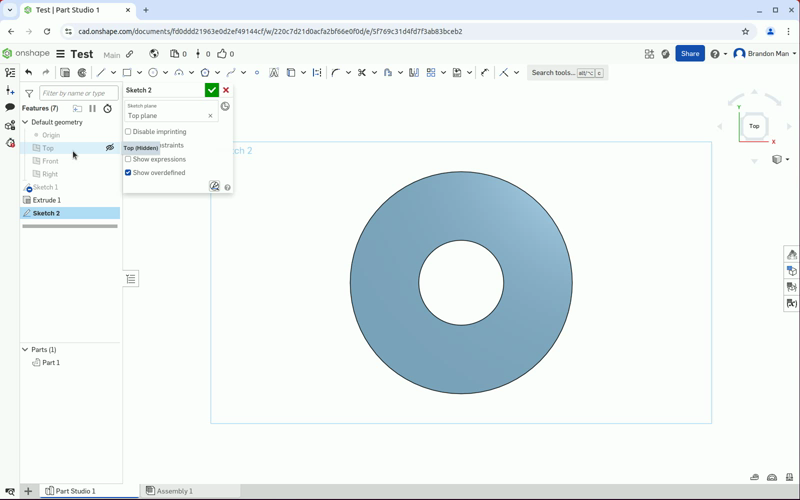
mouse_move(73, 352)
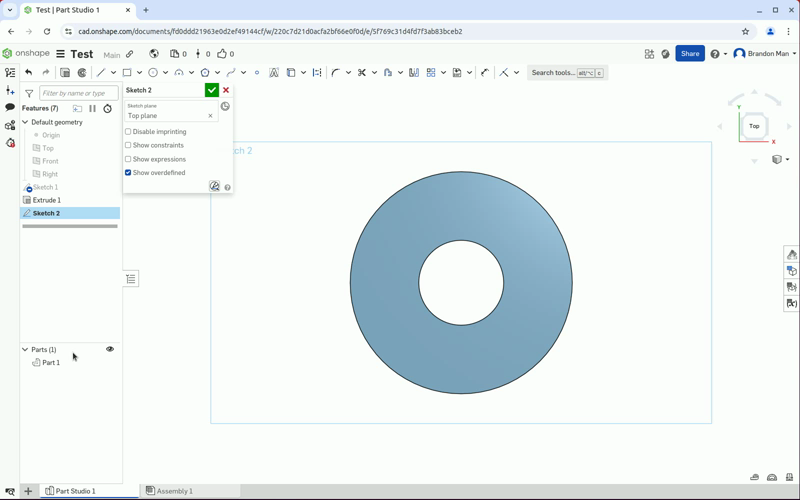
key(y)
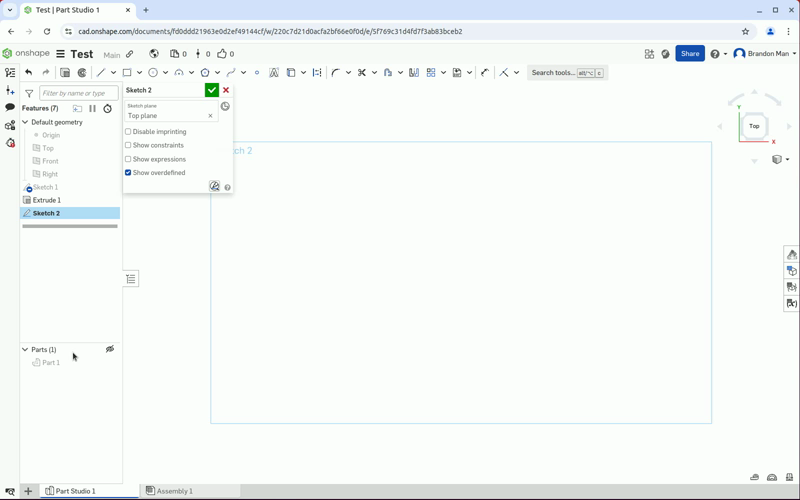
key(c)
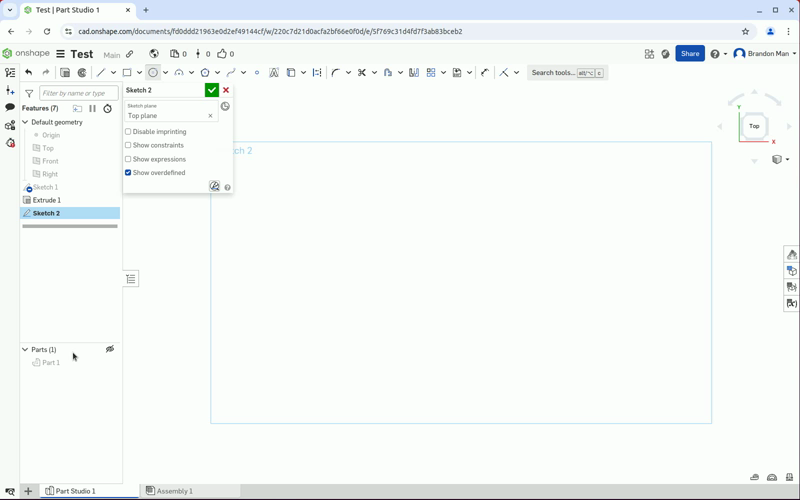
key_down(shift)
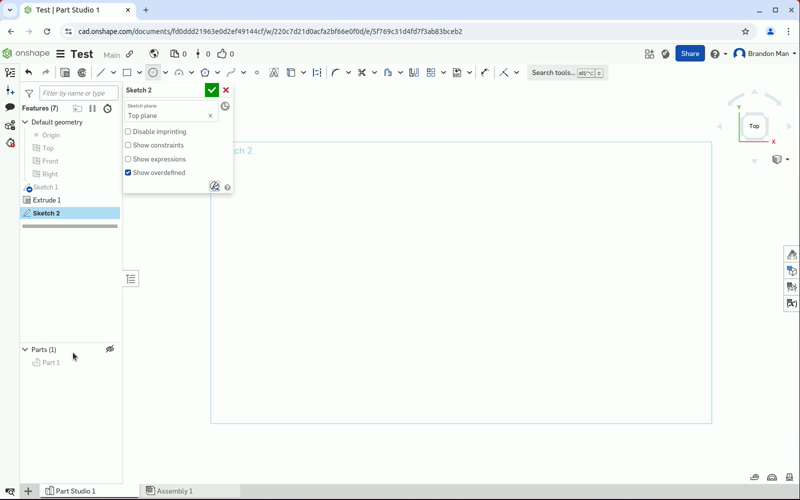
mouse_move(461, 282)
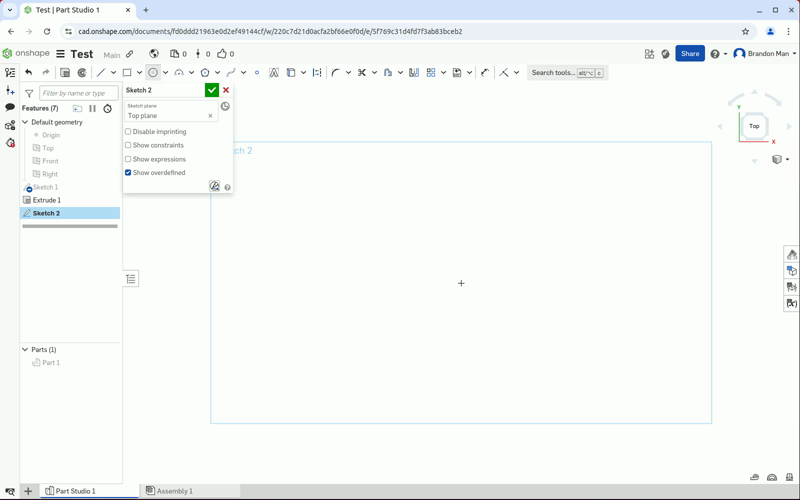
click(461, 282)
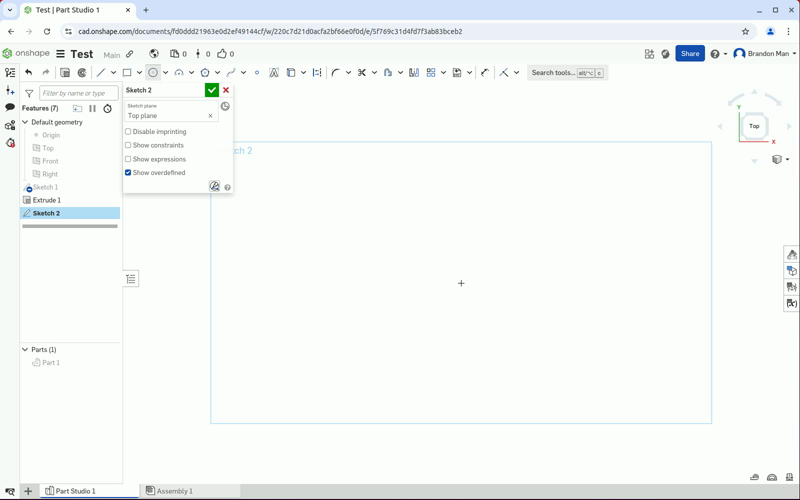
key_up(shift)
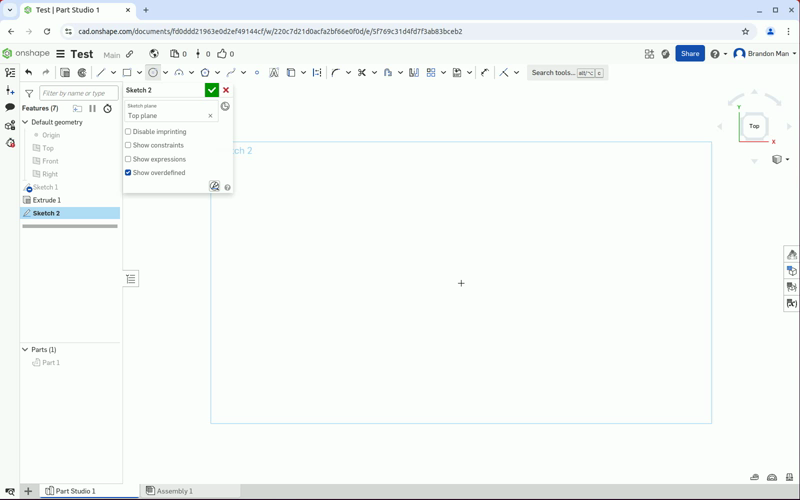
mouse_move(505, 282)
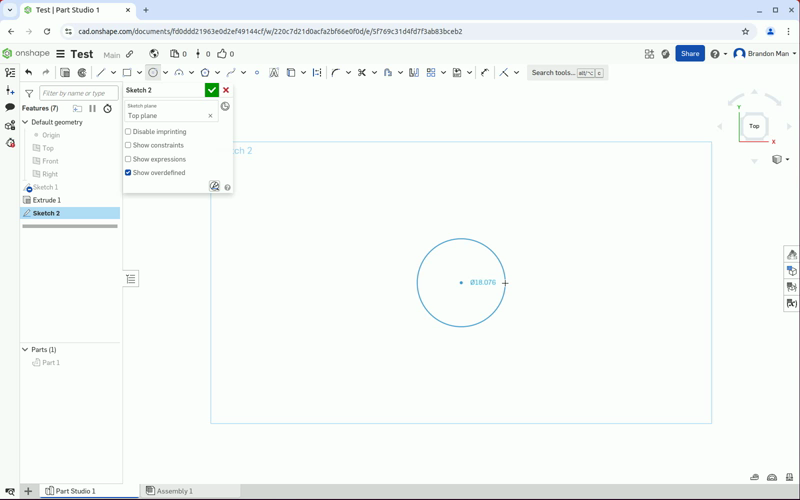
click(505, 282)
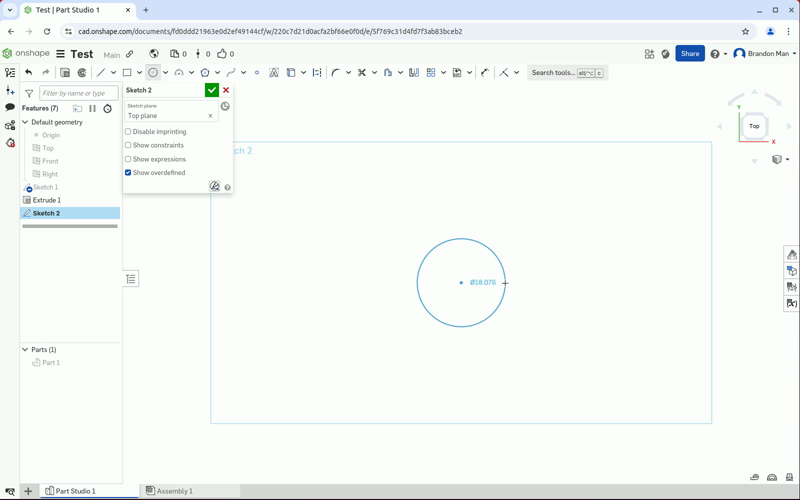
key(esc)
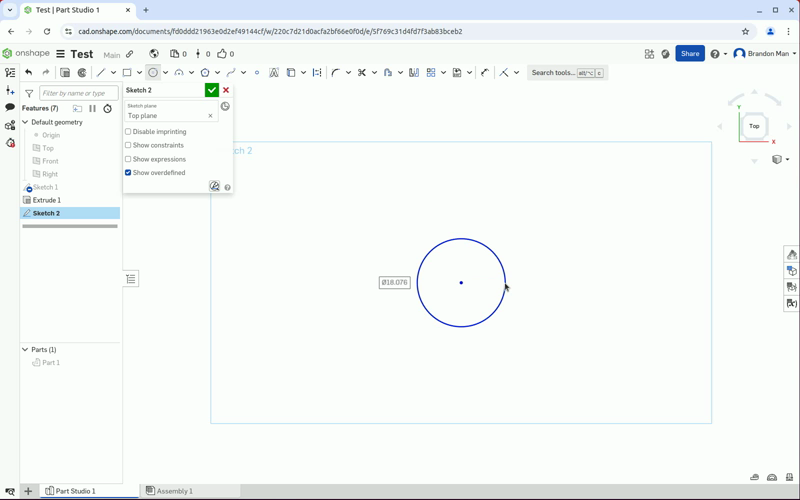
mouse_move(466, 256)
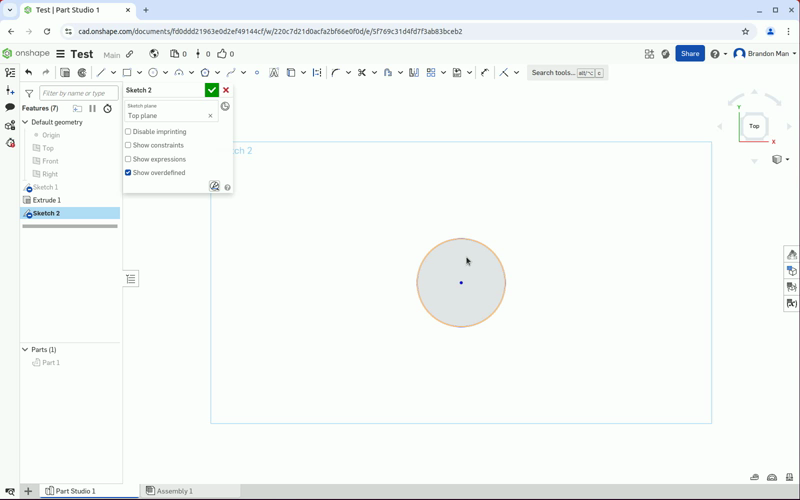
click(466, 256)
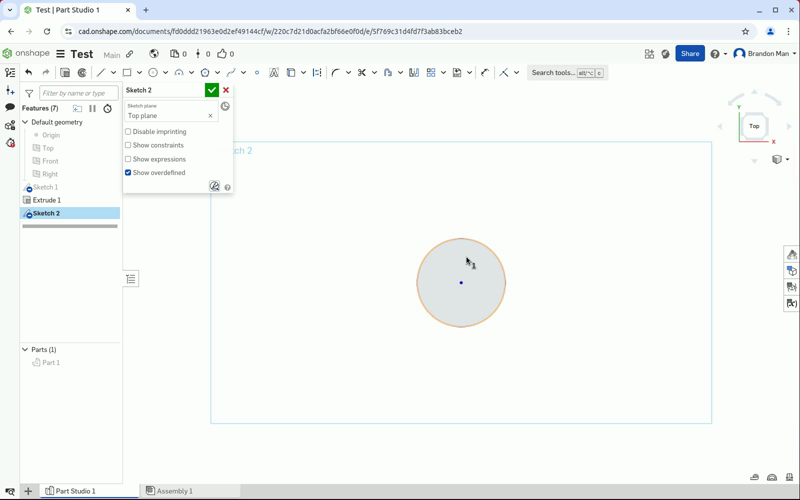
mouse_move(73, 352)
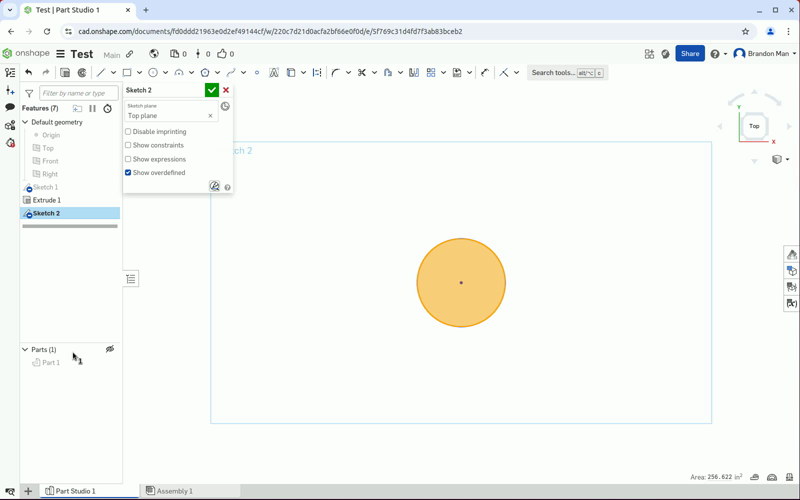
key(shift+y)
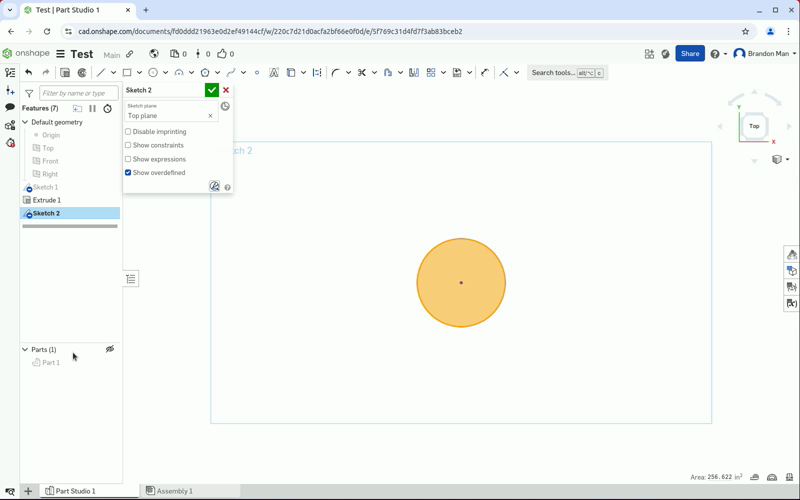
key(shift+e)
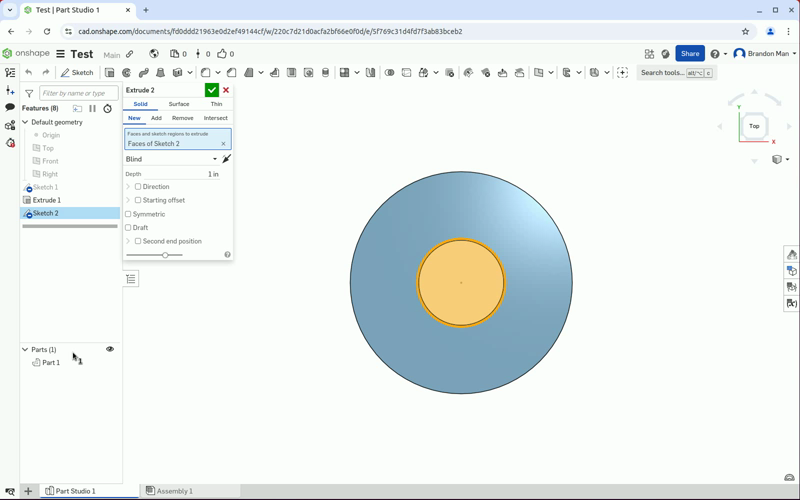
mouse_move(143, 106)
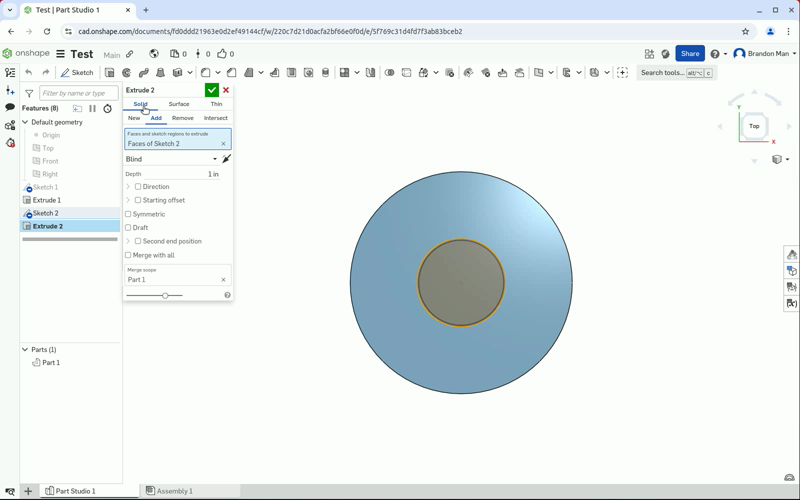
click(143, 106)
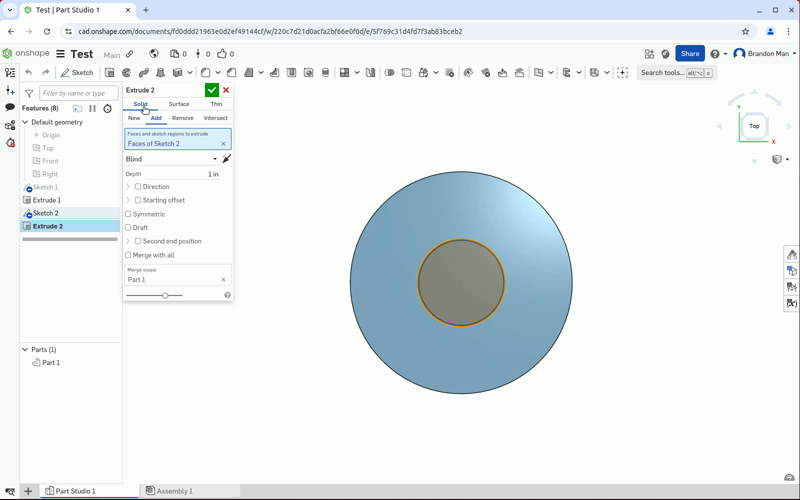
mouse_move(137, 120)
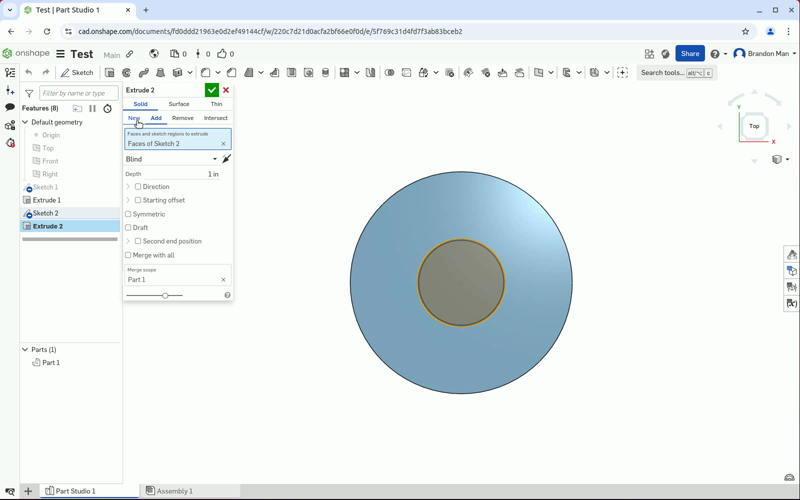
click(137, 120)
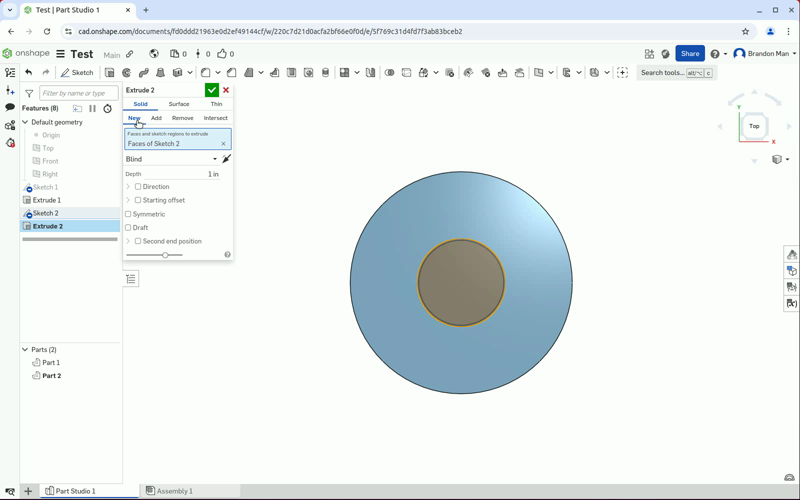
key(tab, 4)
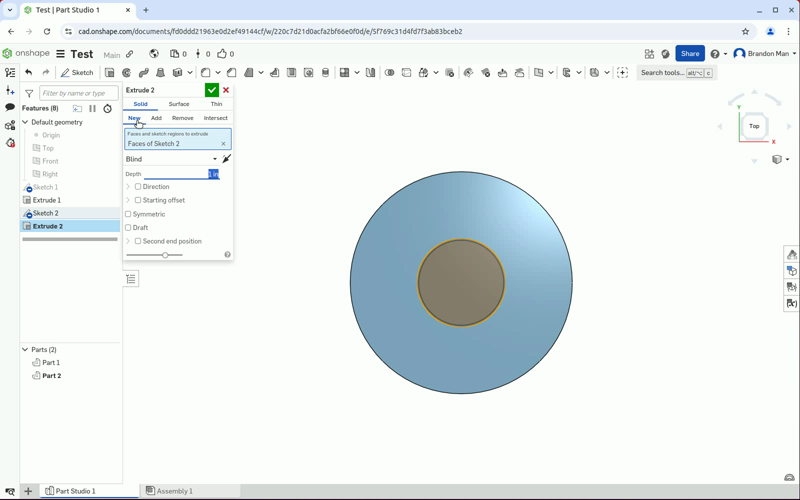
text(9.388)
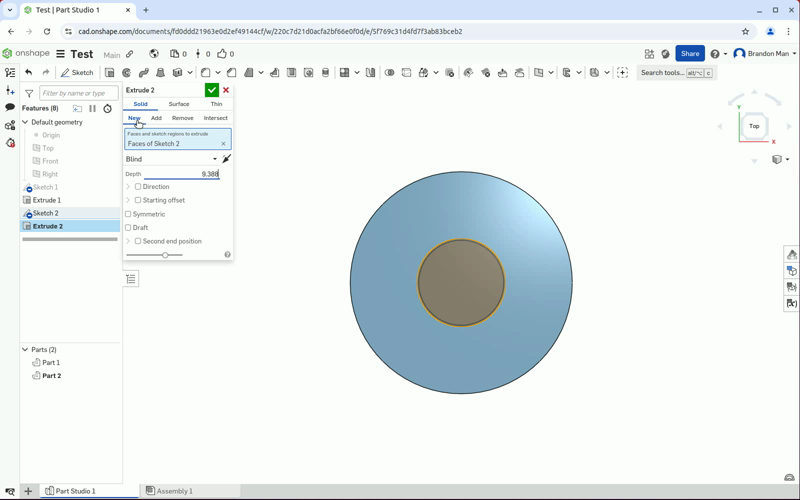
key(enter)
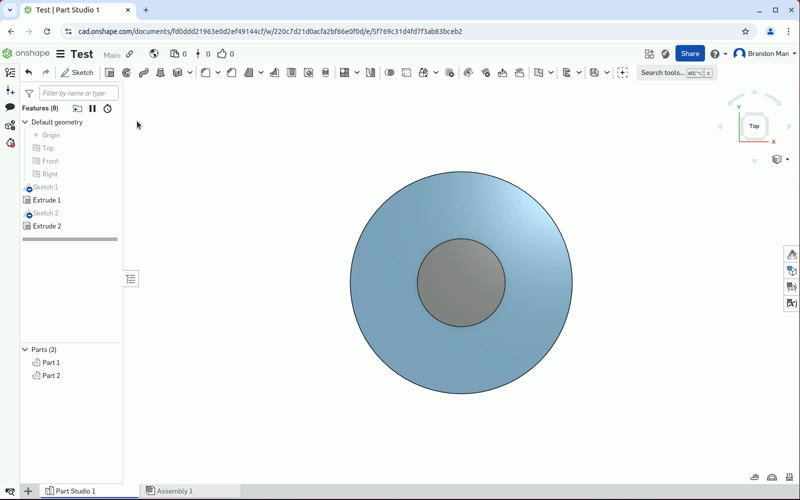
key(shift+h)
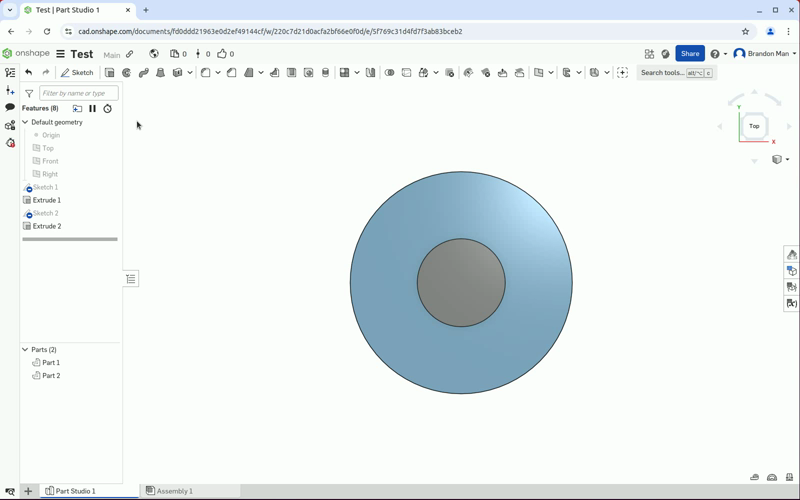
key(shift+h)
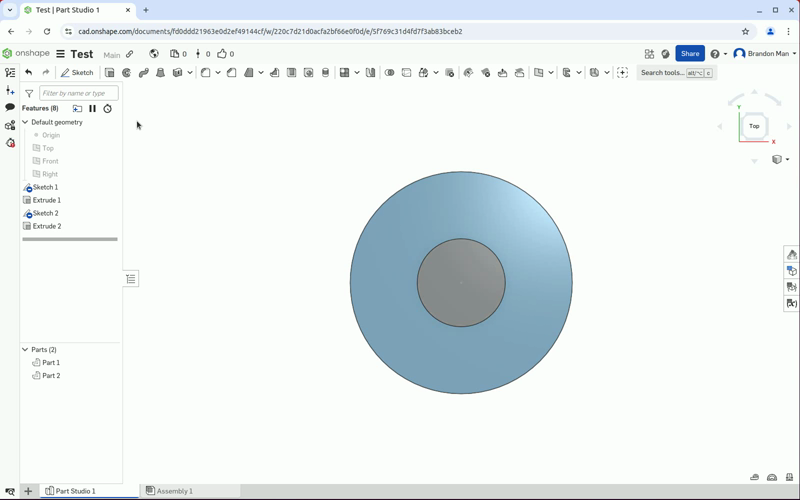
key(shift+7)
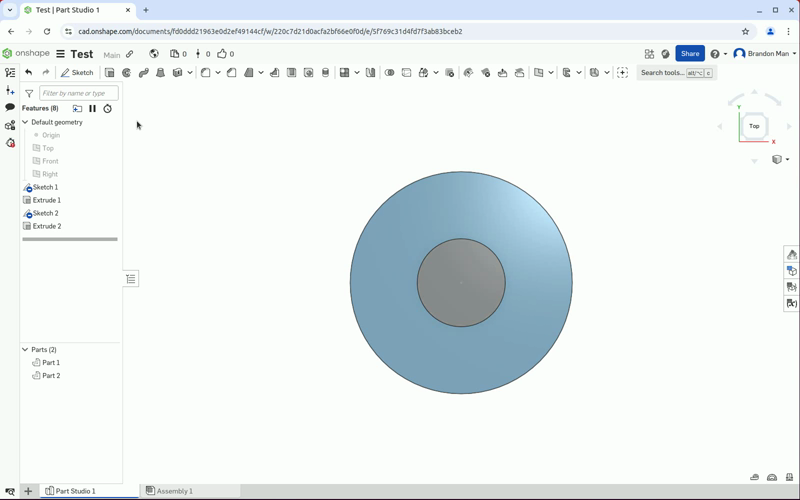
key(up, 3)
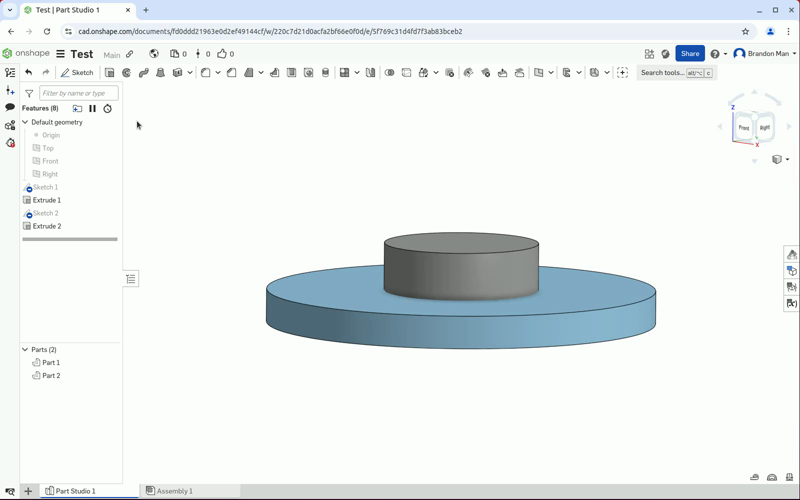
key(left, 3)
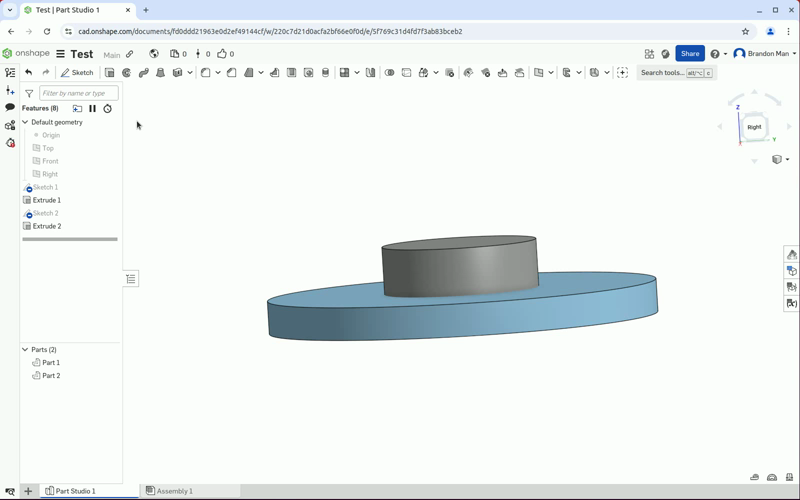
key(right, 3)
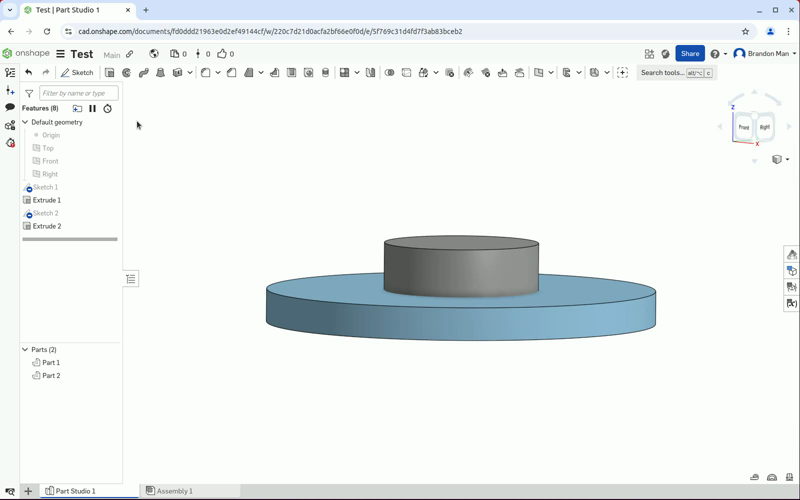
key(down, 3)
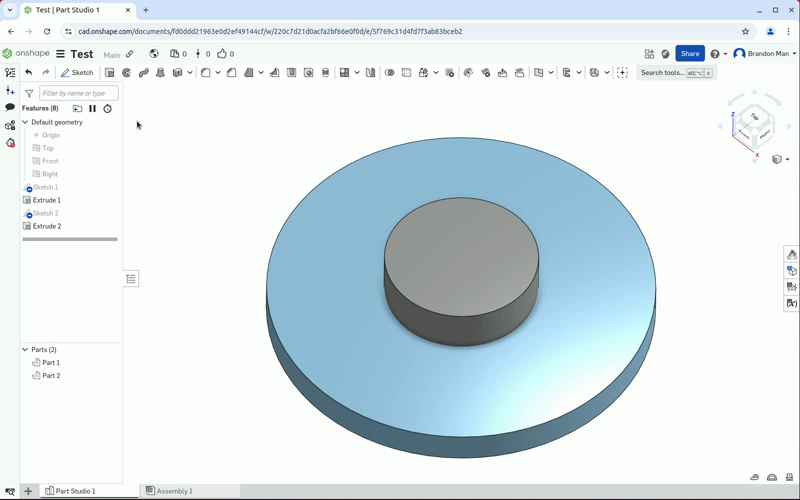
mouse_move(73, 189)
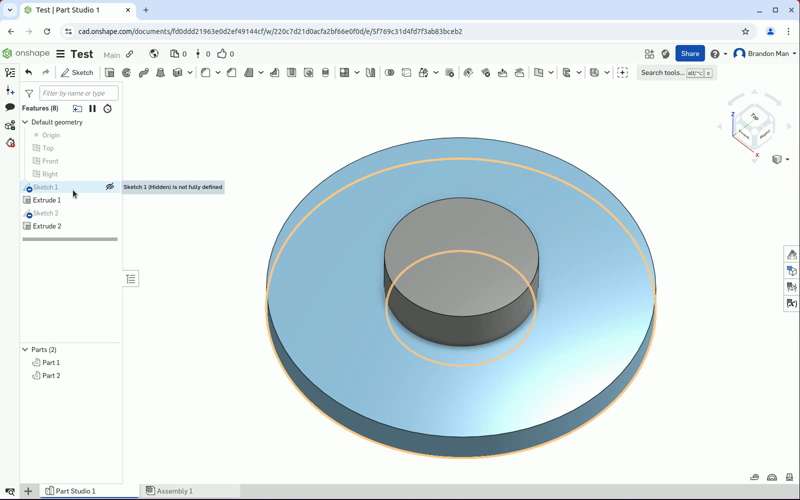
click(73, 189)